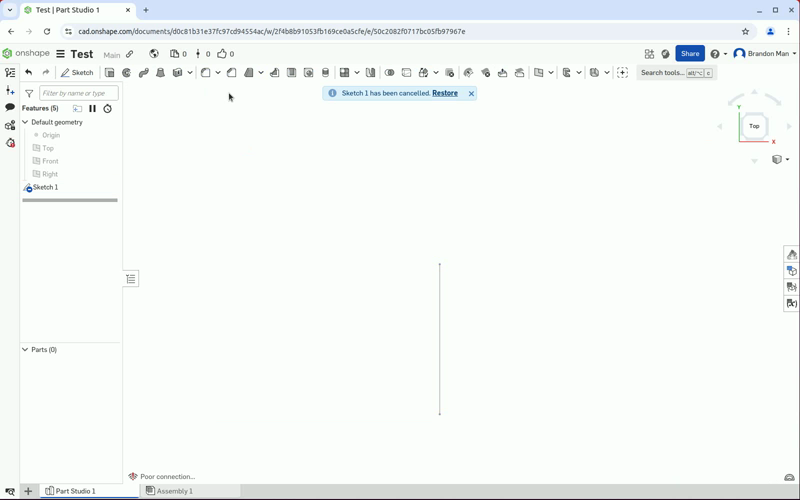
key(shift+h)
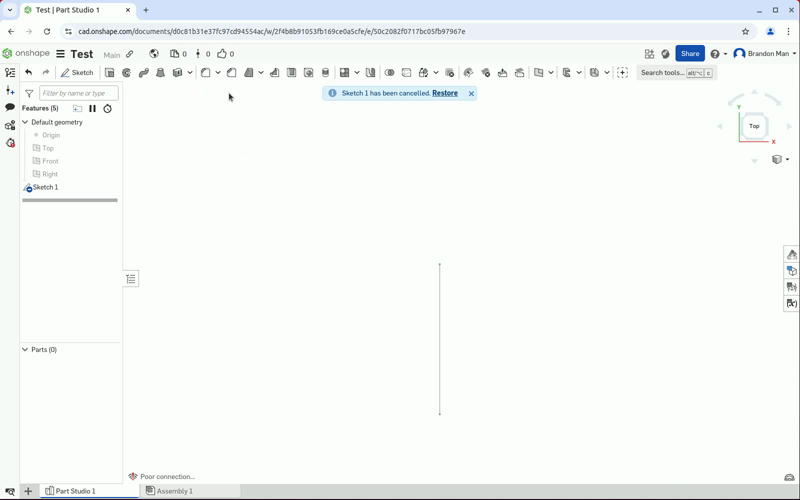
key(shift+s)
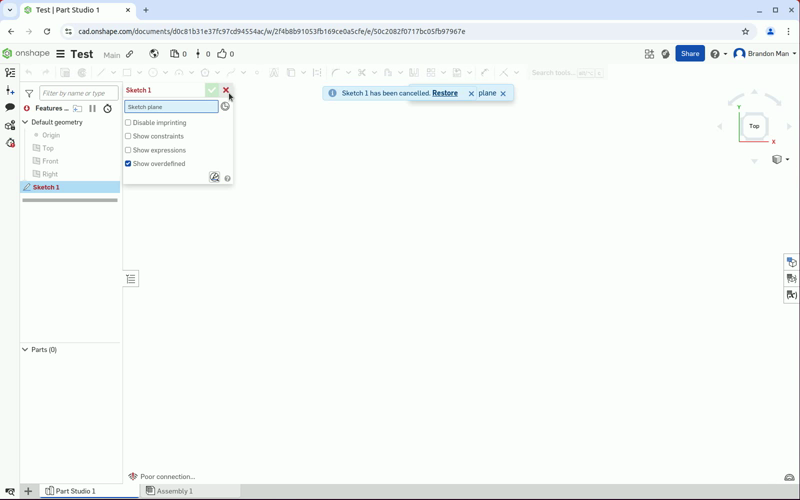
mouse_move(73, 150)
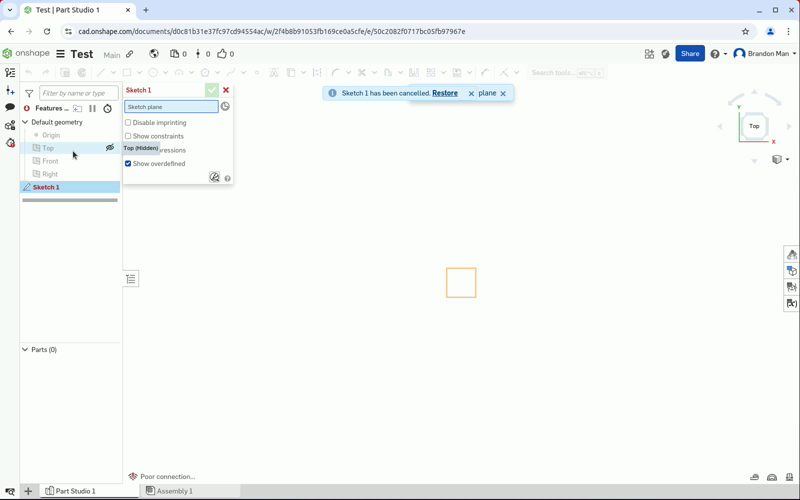
click(73, 150)
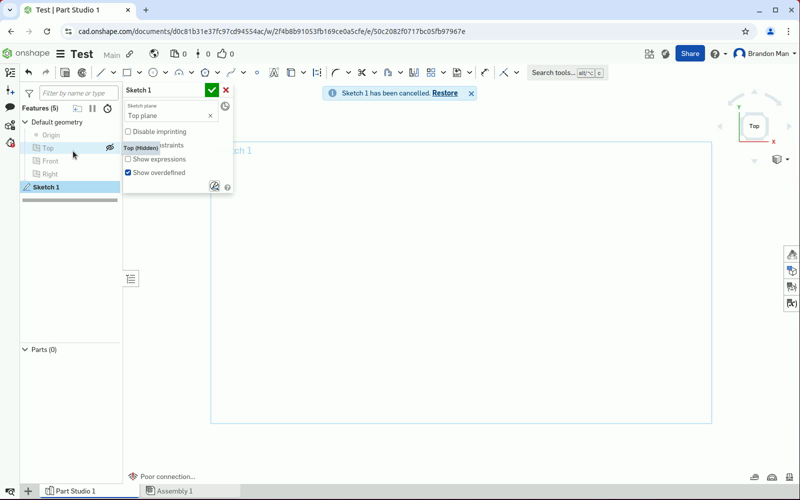
mouse_move(73, 352)
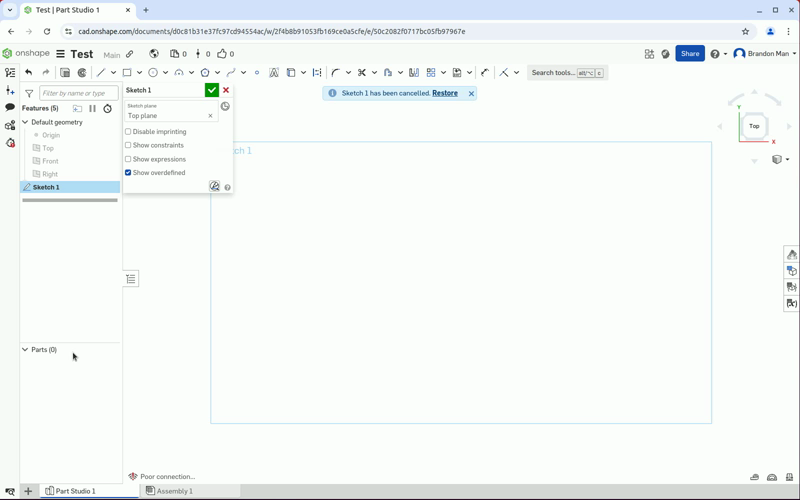
key(y)
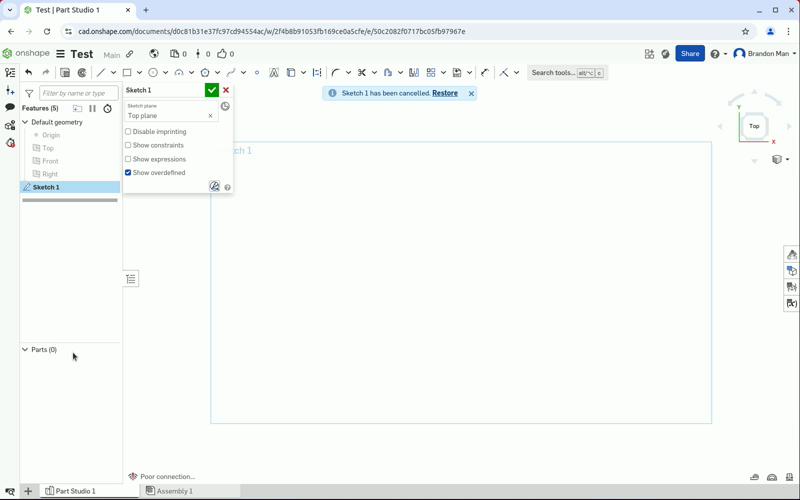
key(c)
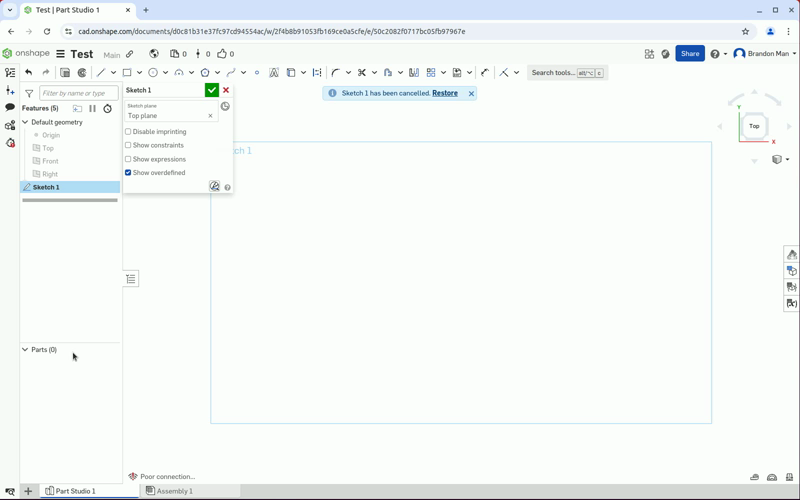
key_down(shift)
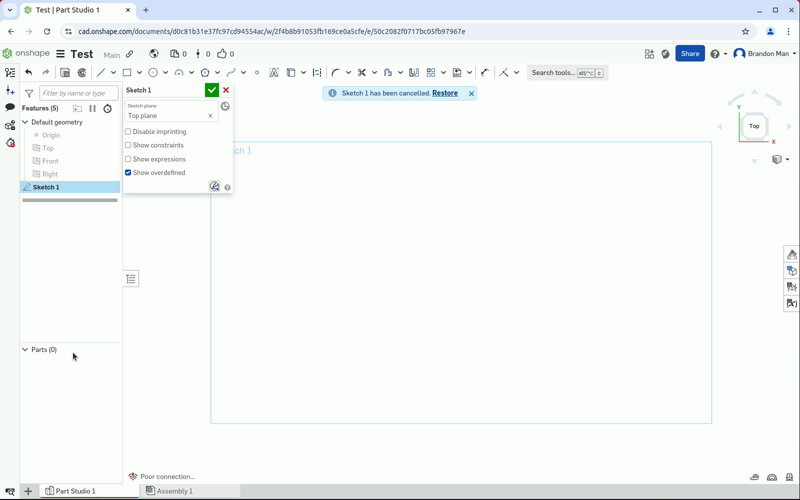
mouse_move(461, 282)
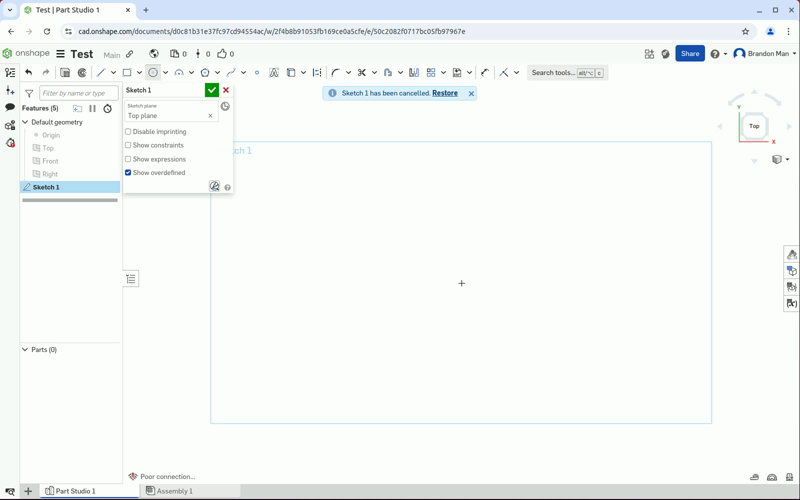
click(461, 282)
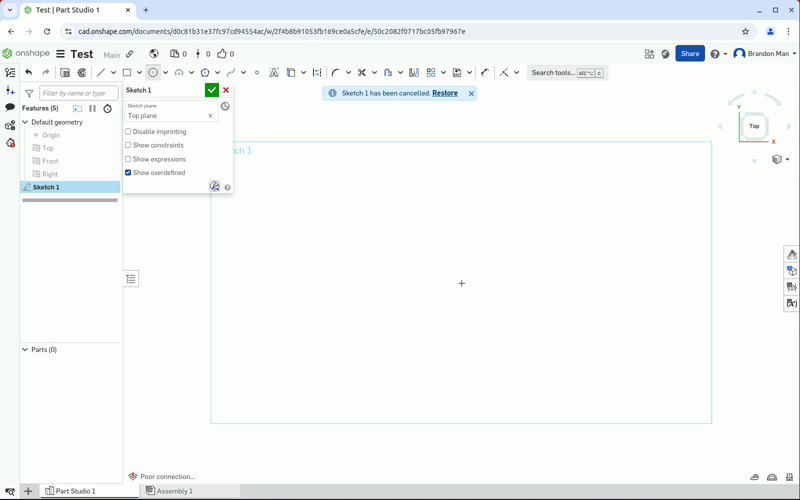
key_up(shift)
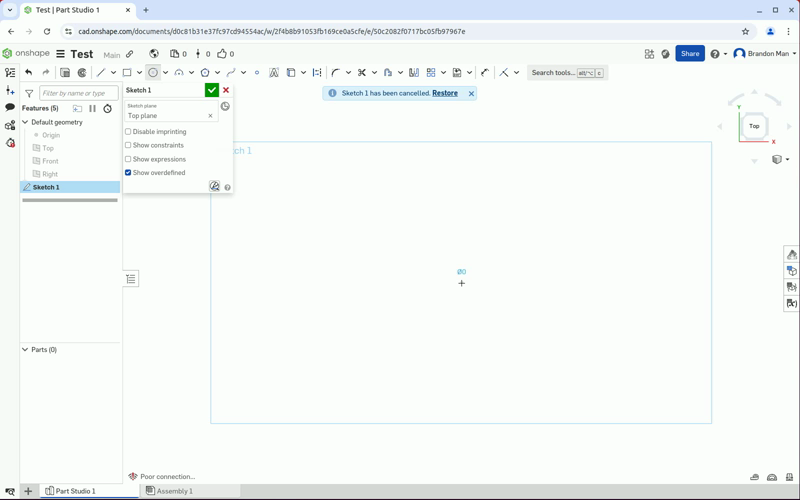
mouse_move(533, 282)
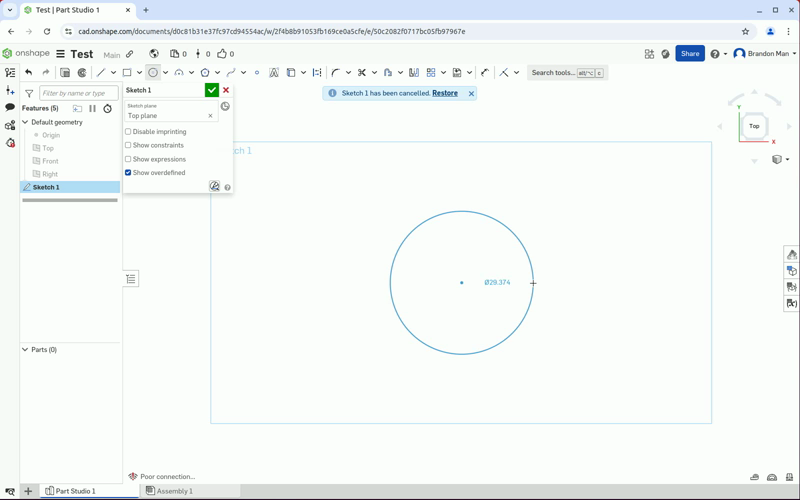
click(533, 282)
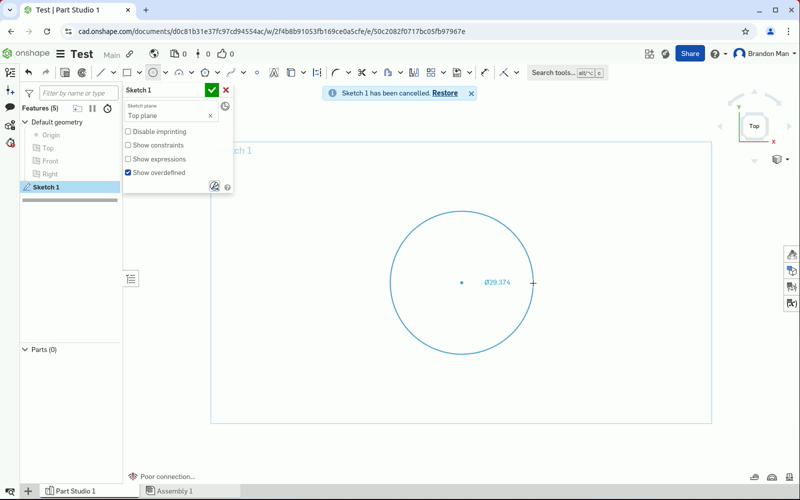
key(esc)
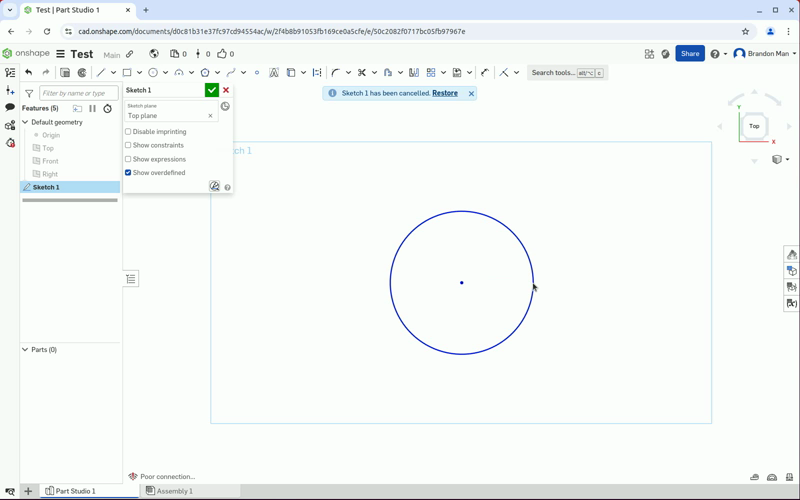
mouse_move(410, 304)
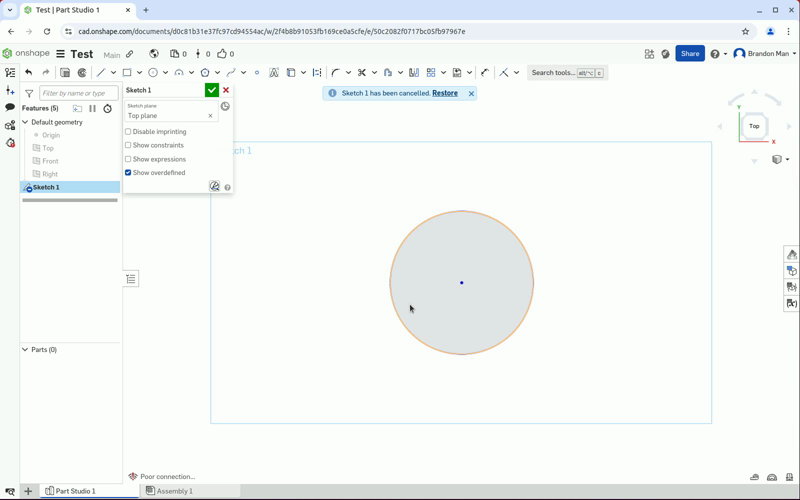
click(410, 304)
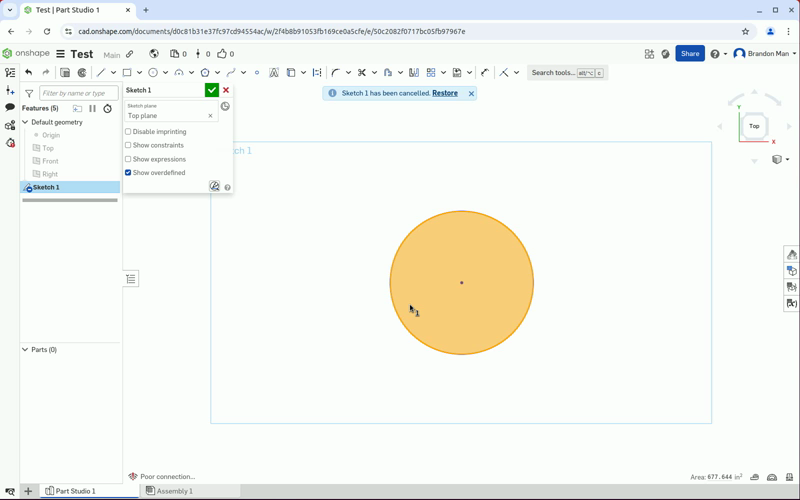
mouse_move(73, 352)
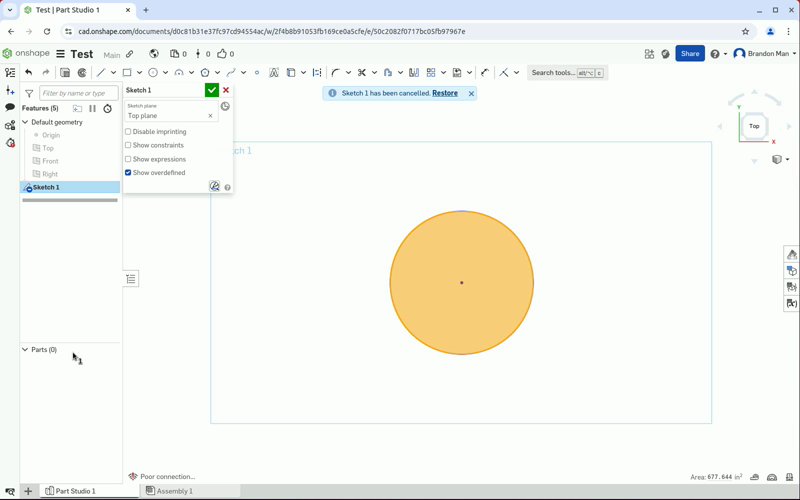
key(shift+y)
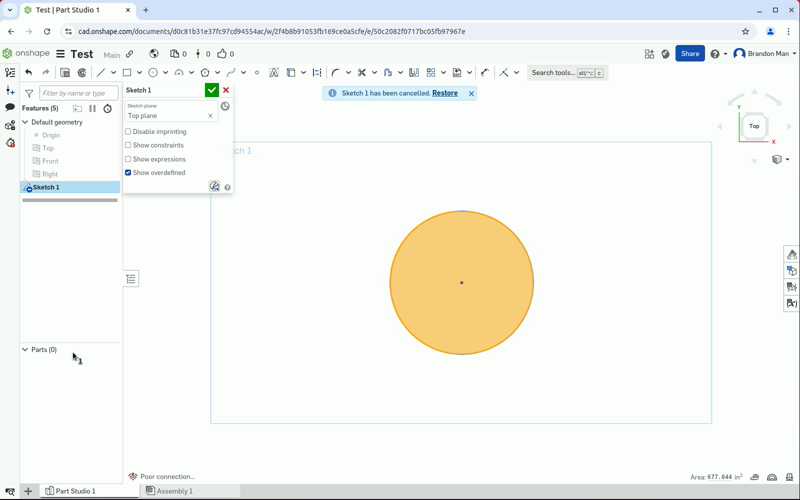
key(shift+e)
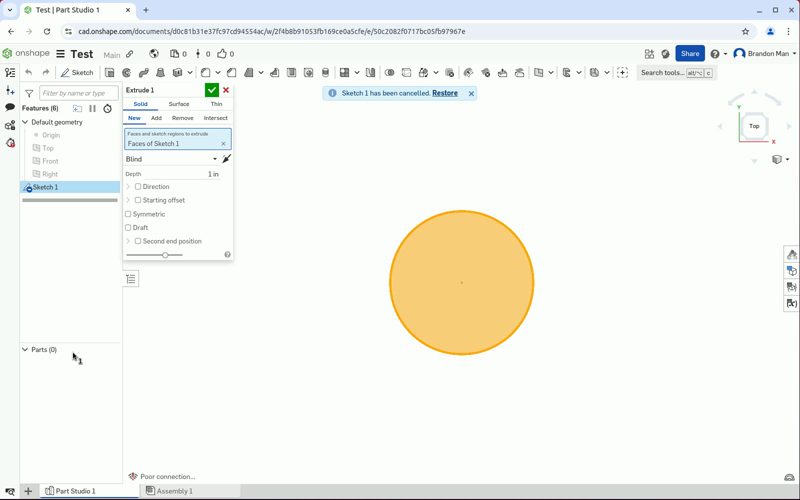
mouse_move(143, 106)
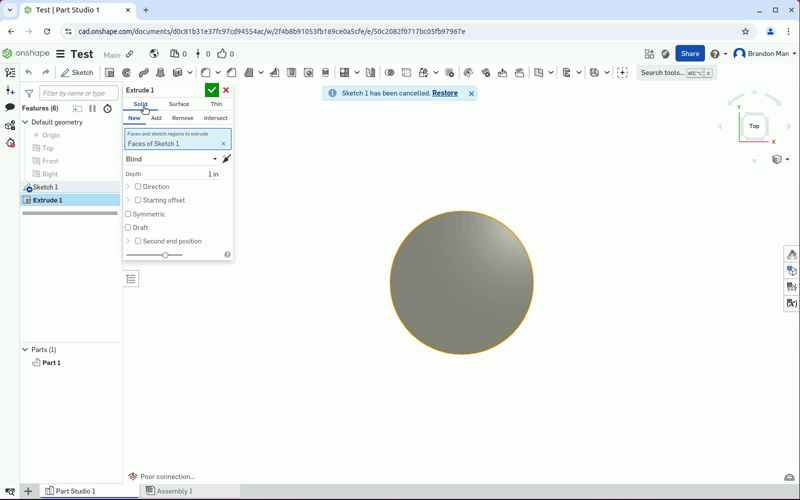
click(143, 106)
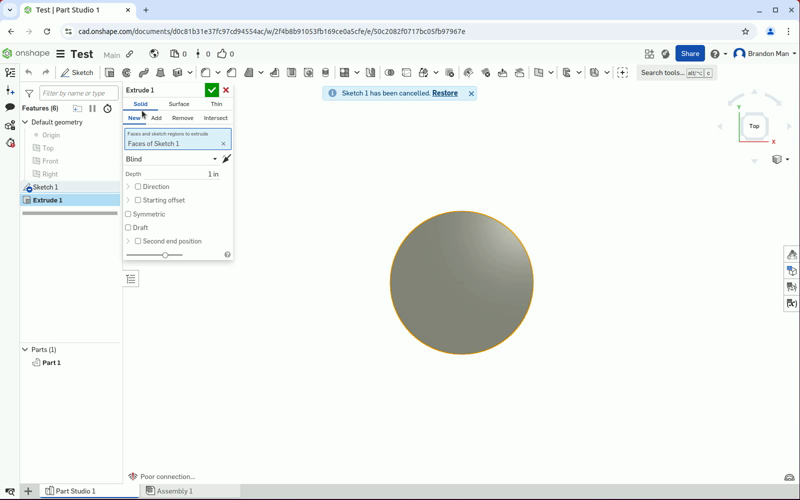
mouse_move(137, 120)
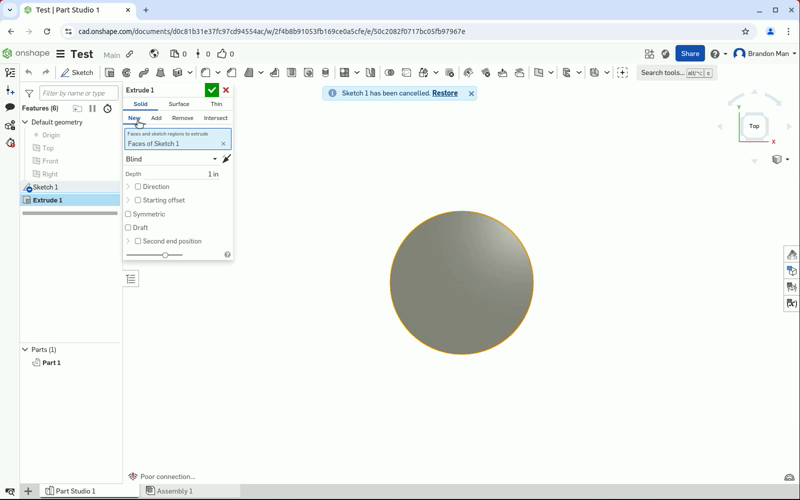
click(137, 120)
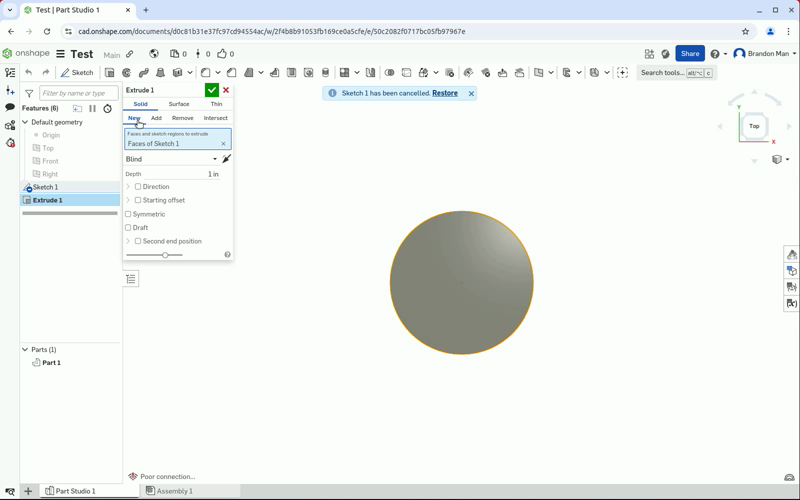
key(tab, 4)
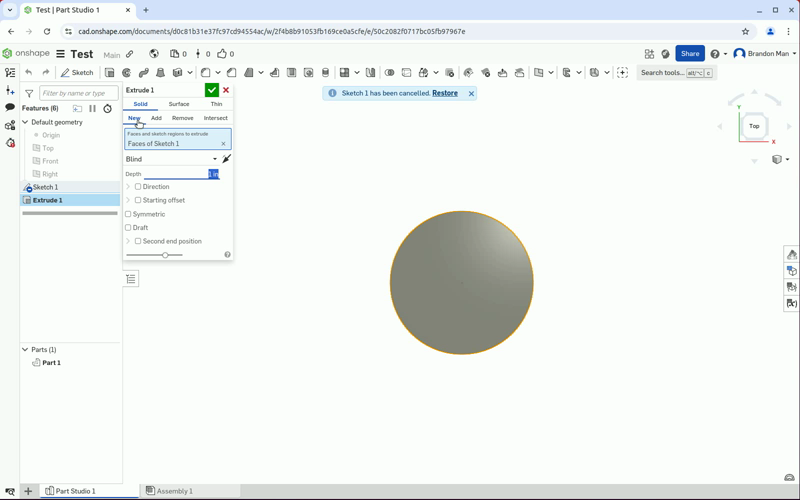
text(6.74)
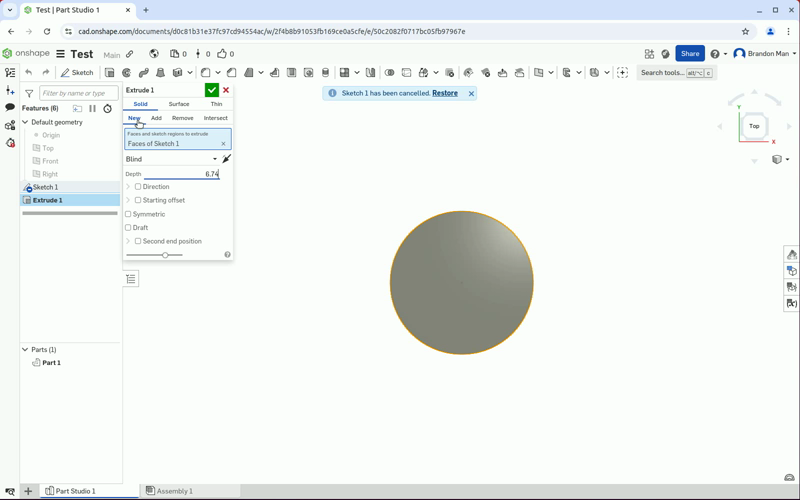
key(enter)
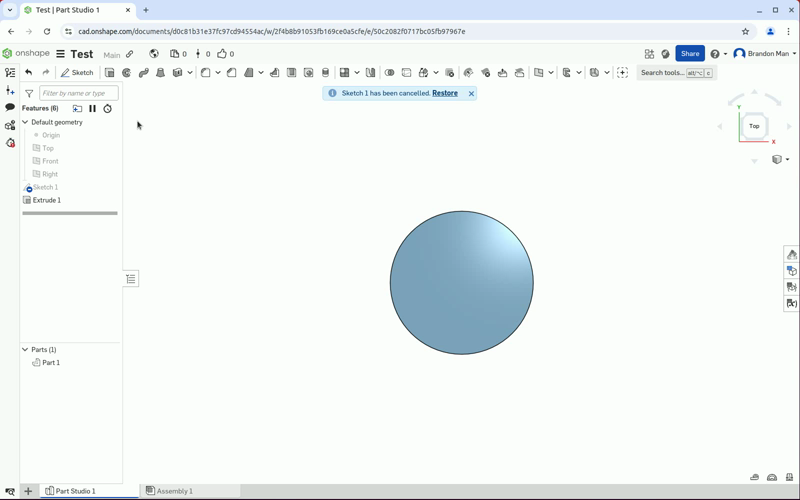
key(shift+h)
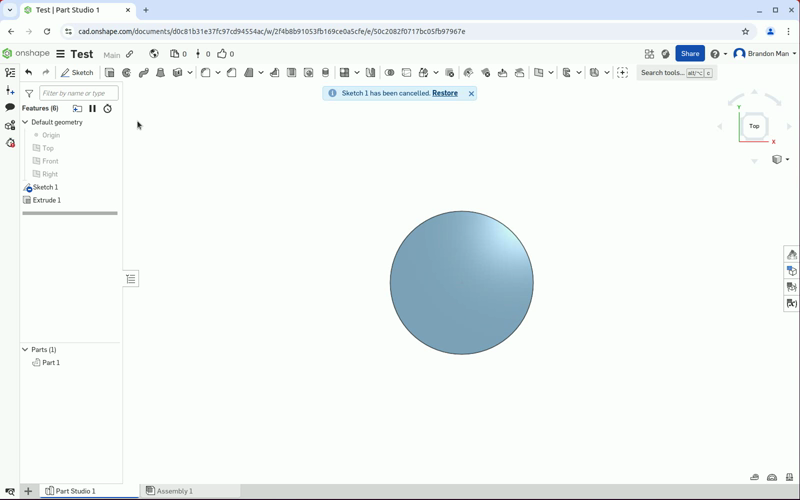
key(shift+h)
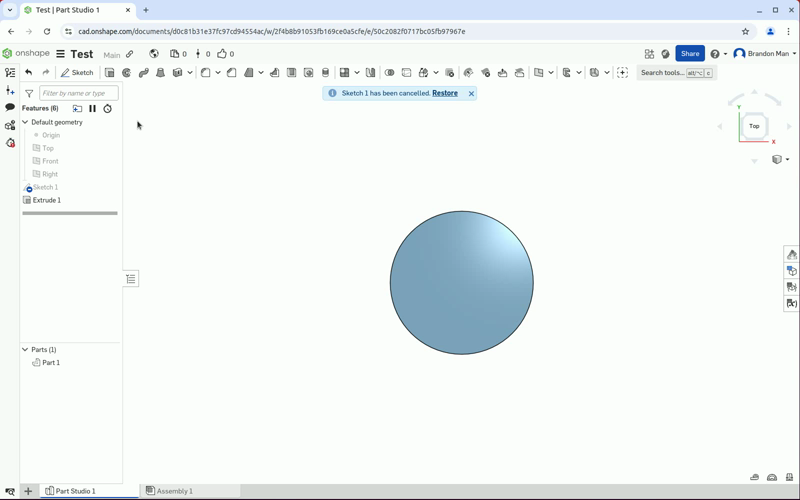
mouse_move(73, 189)
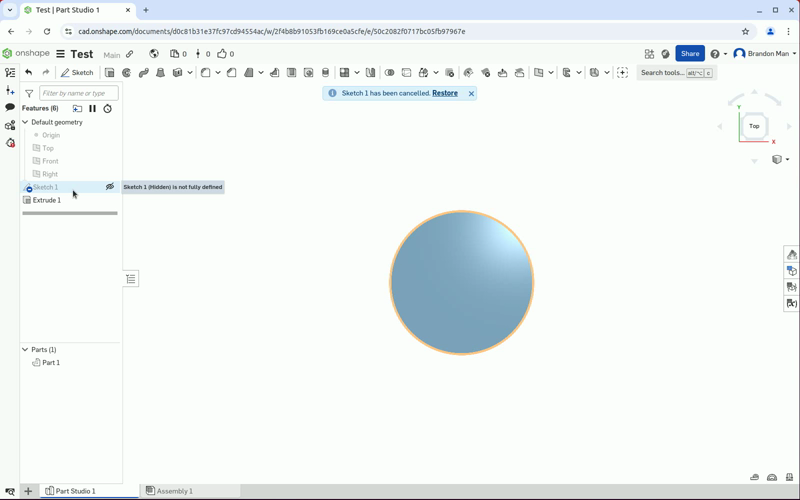
click(73, 189)
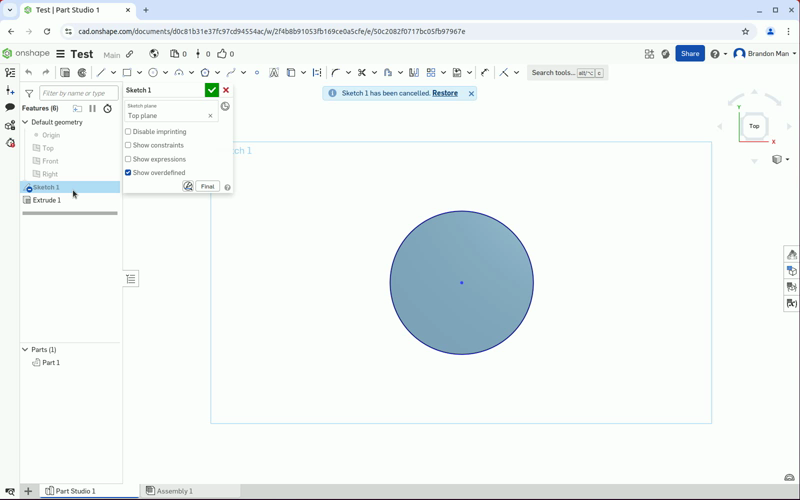
mouse_move(229, 92)
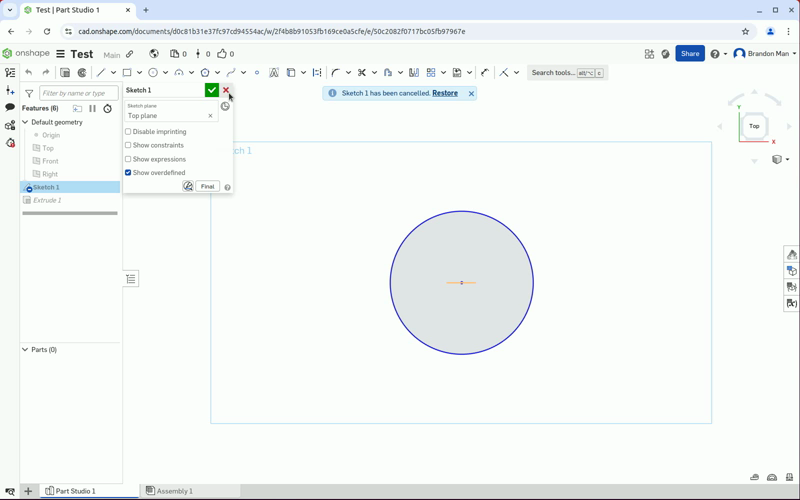
click(229, 92)
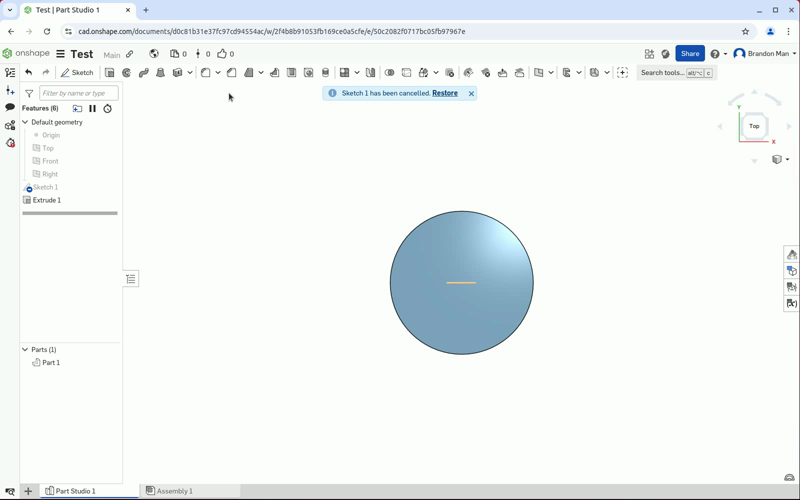
mouse_move(541, 75)
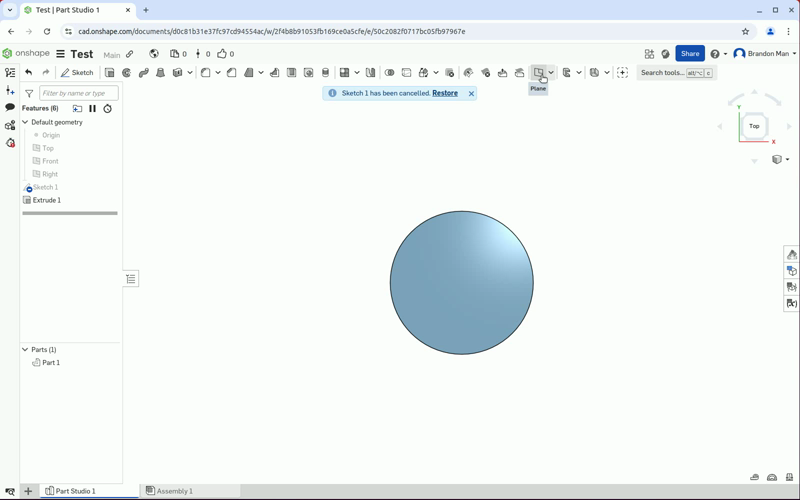
click(541, 75)
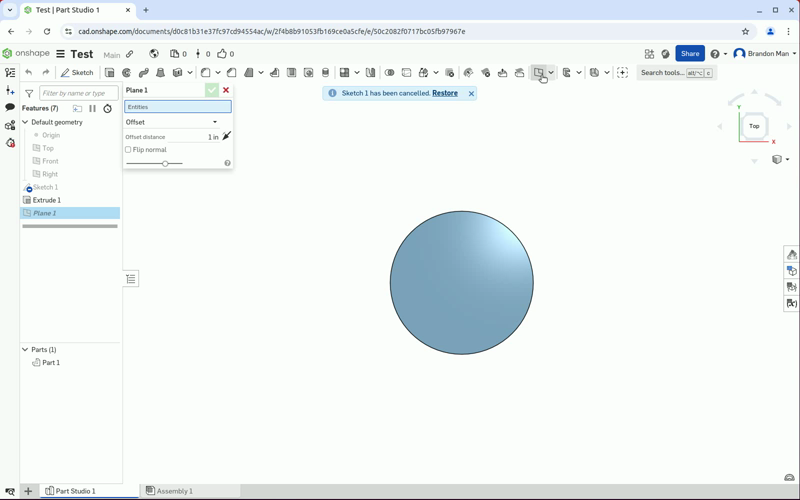
mouse_move(73, 150)
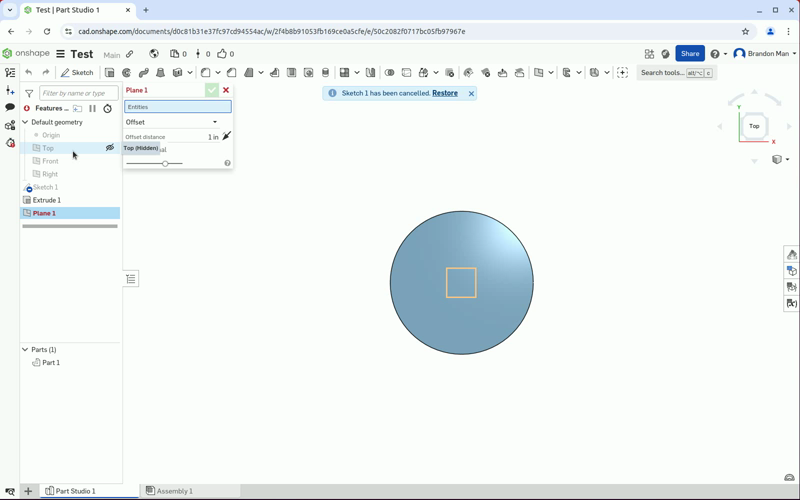
click(73, 150)
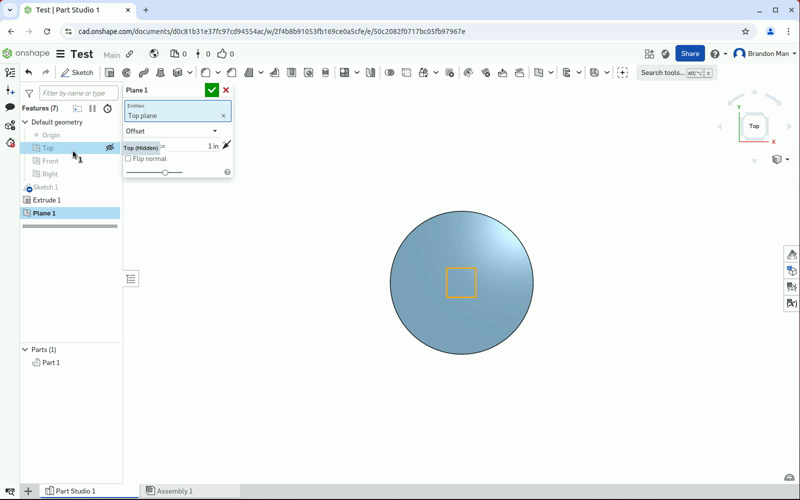
key(tab, 2)
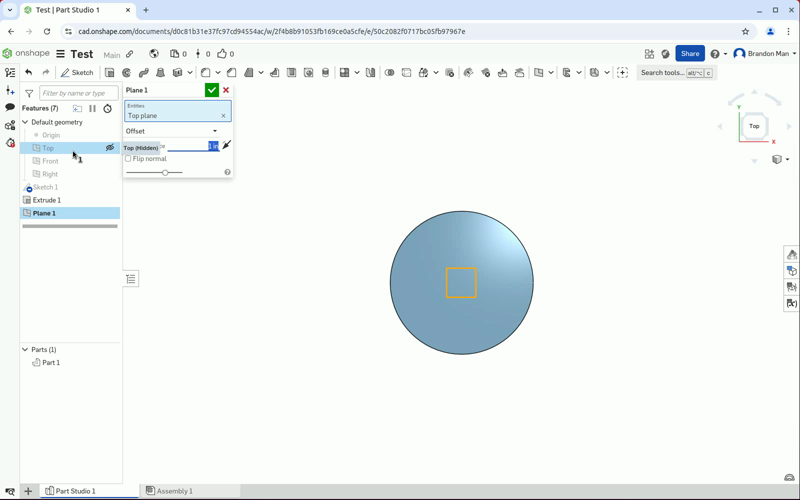
text(6.748)
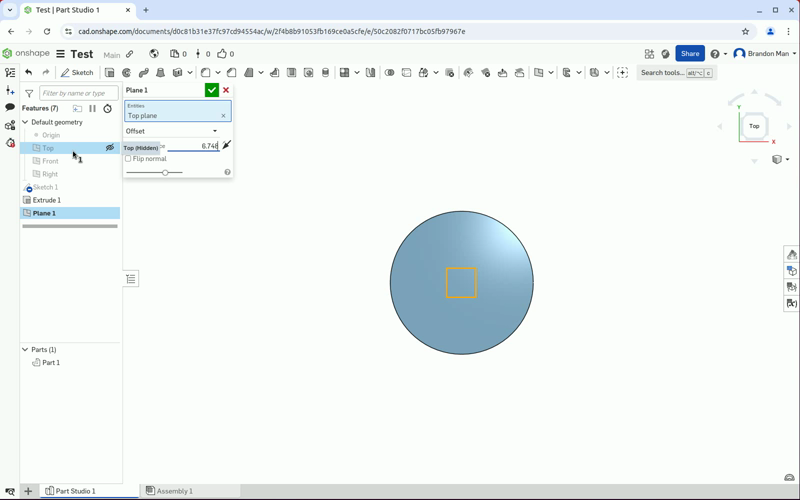
key(enter, 2)
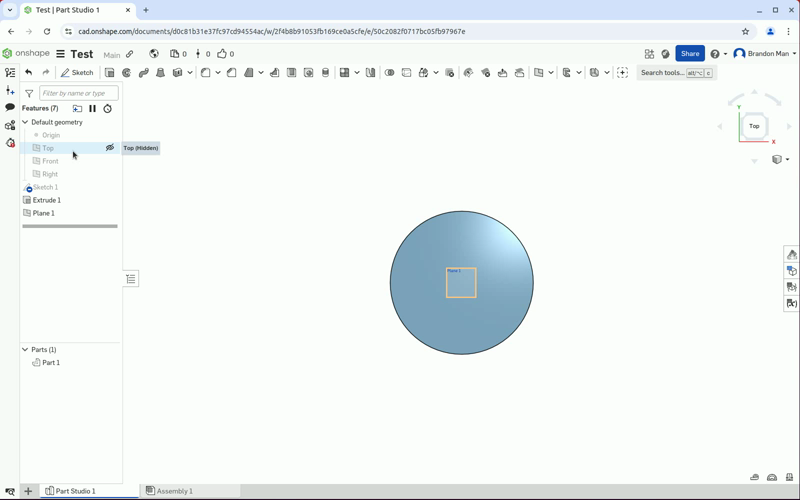
key(shift+s)
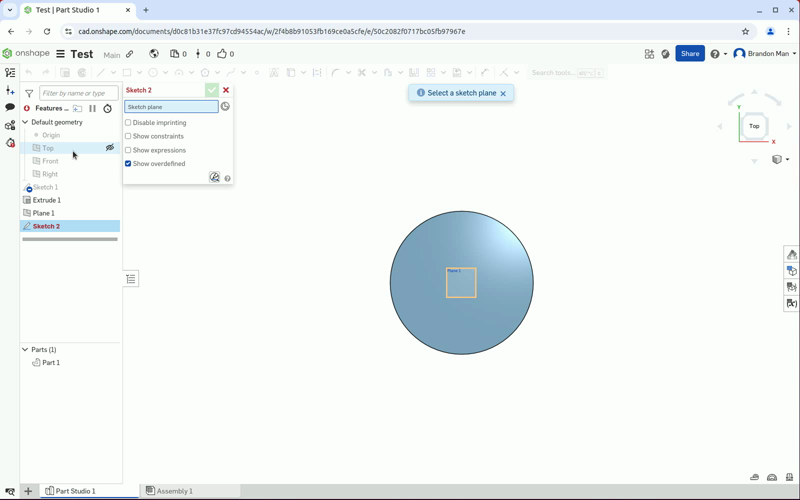
mouse_move(73, 215)
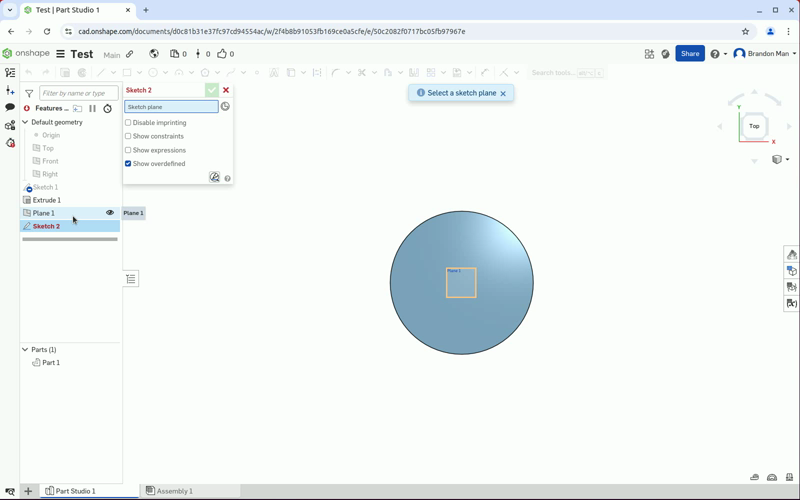
click(73, 215)
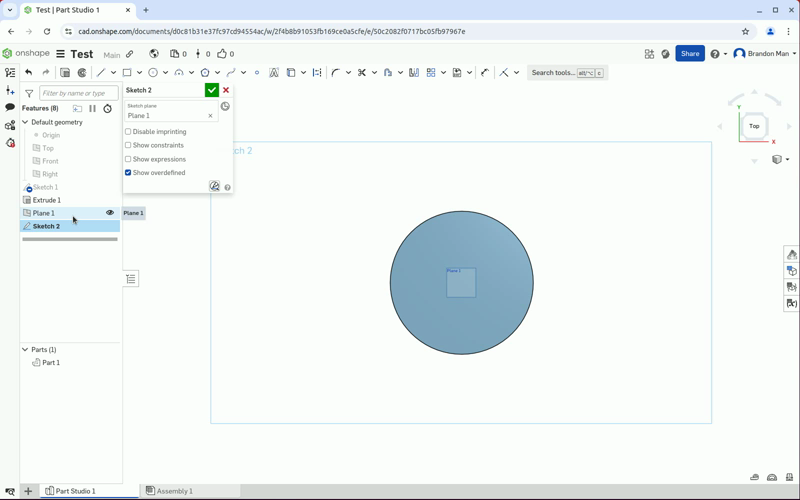
mouse_move(73, 352)
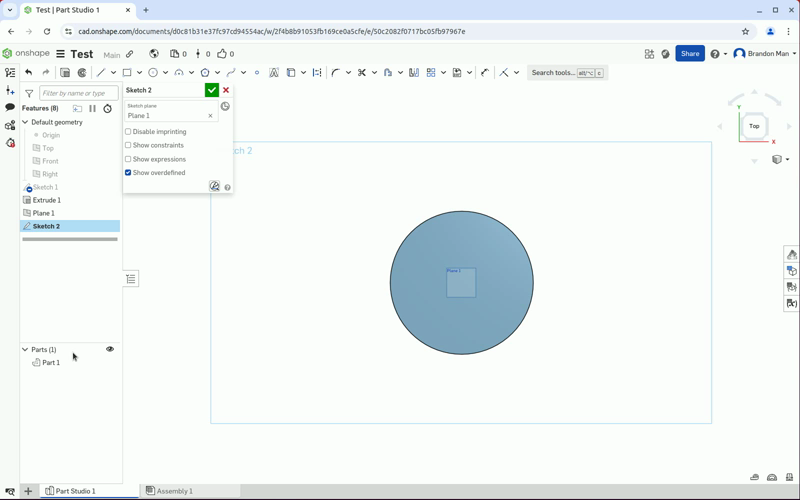
key(y)
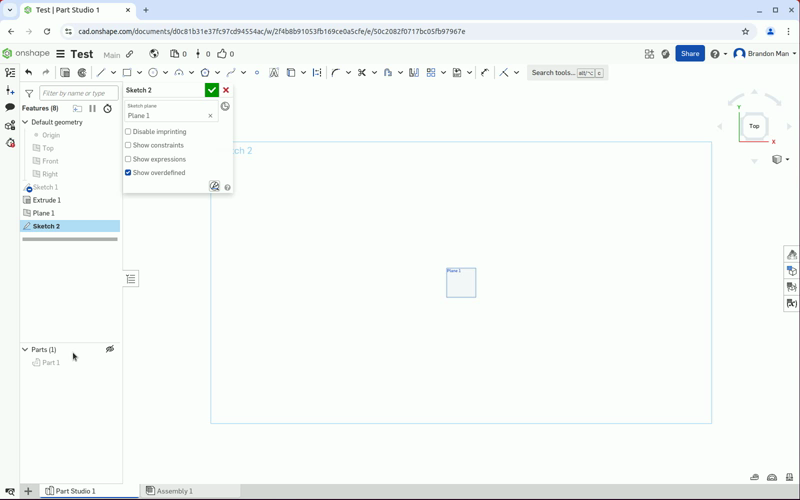
key(c)
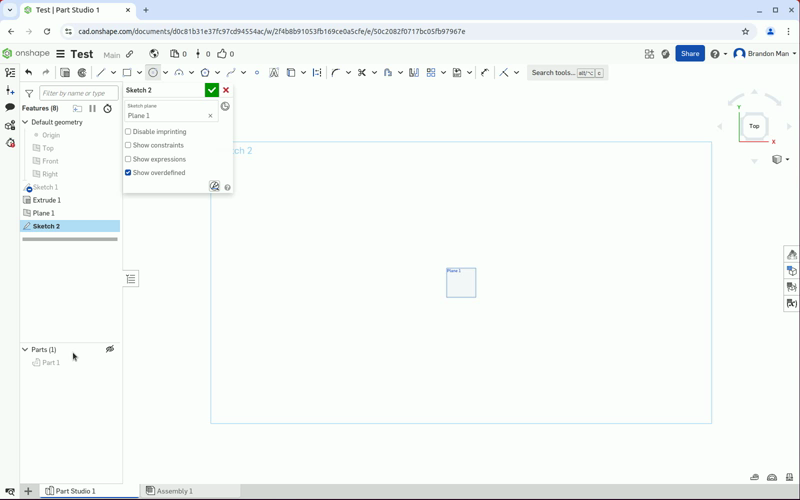
key_down(shift)
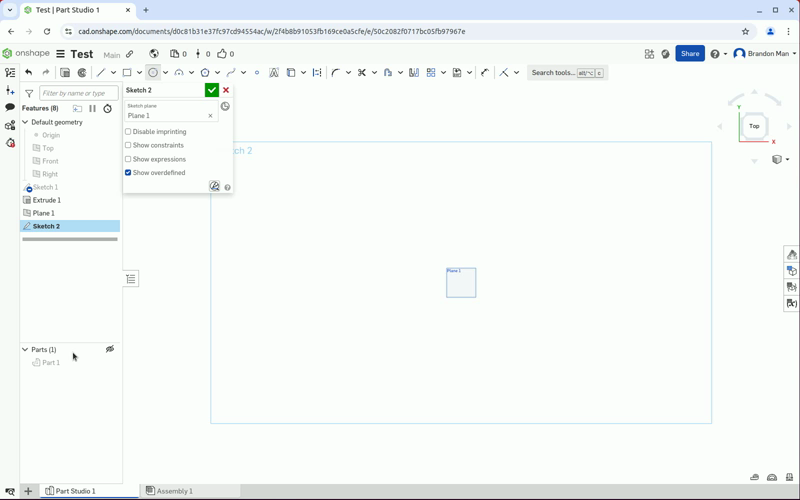
mouse_move(461, 282)
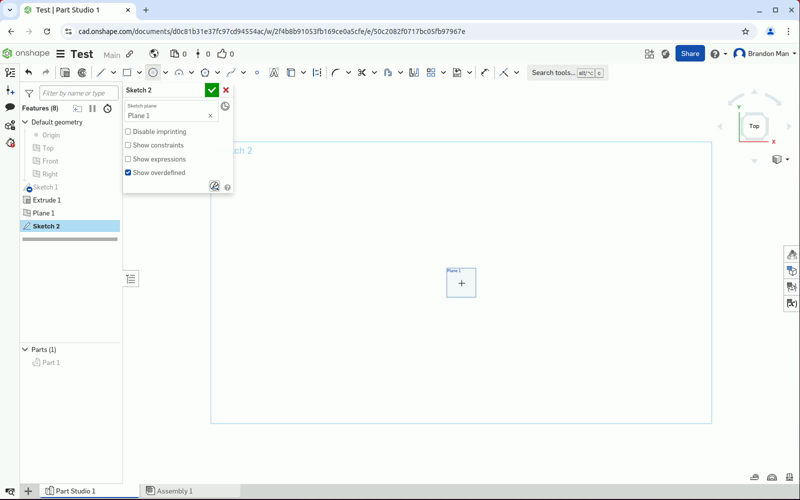
click(461, 282)
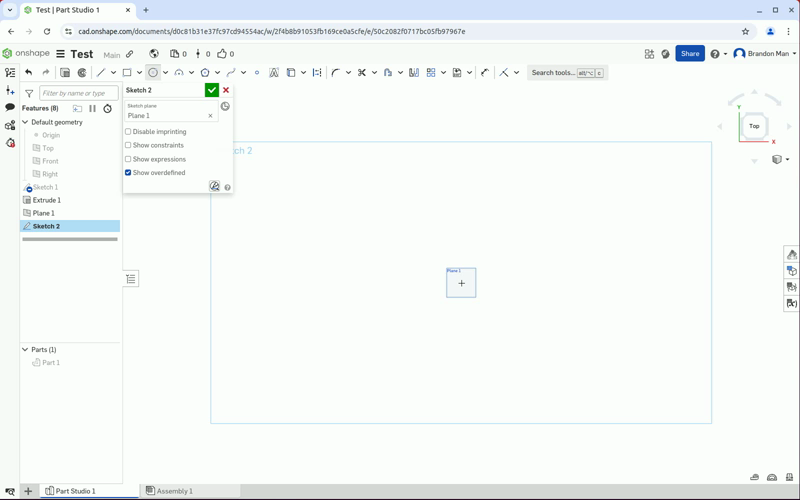
key_up(shift)
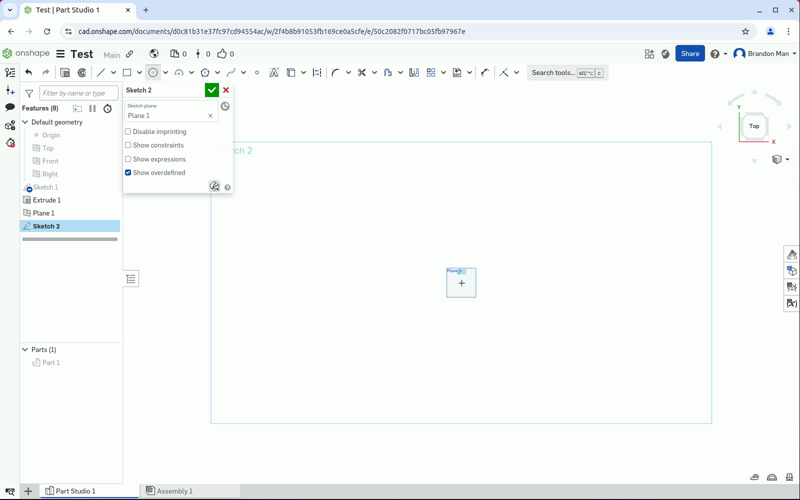
mouse_move(516, 282)
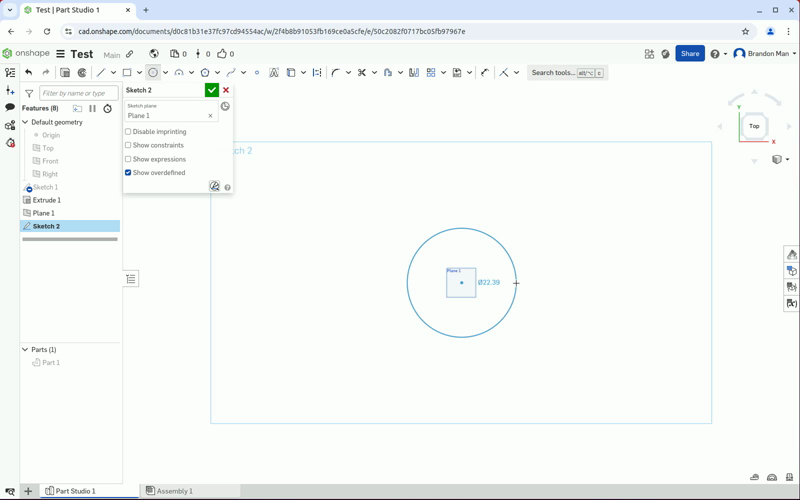
click(516, 282)
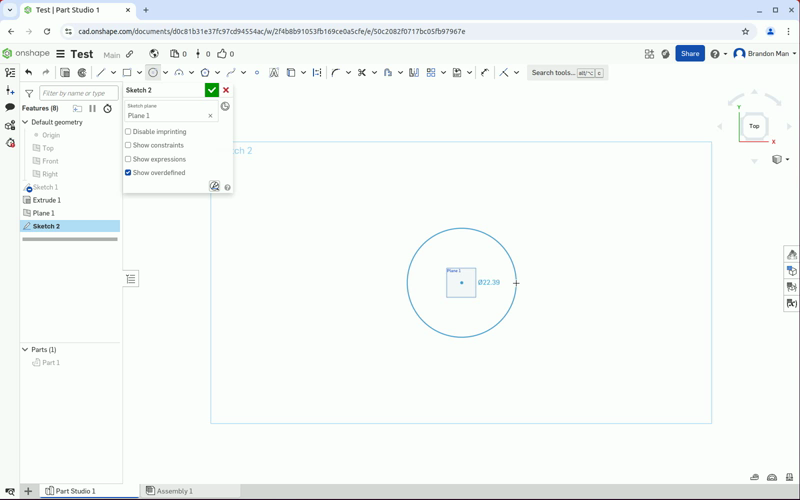
key(esc)
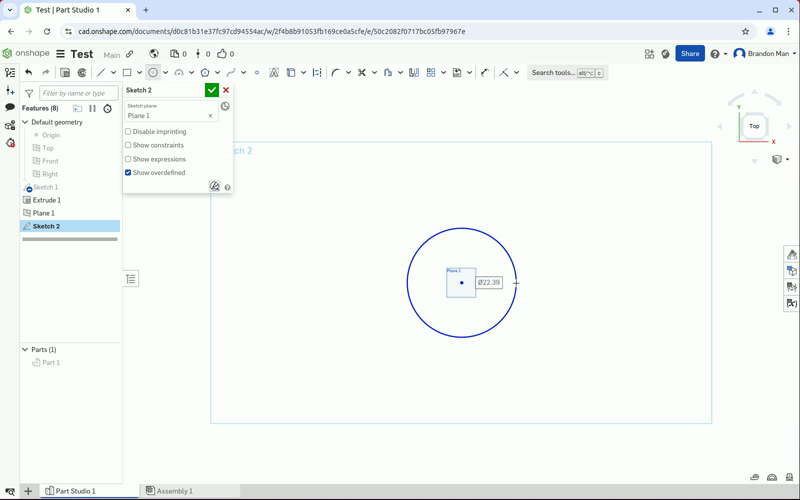
mouse_move(481, 316)
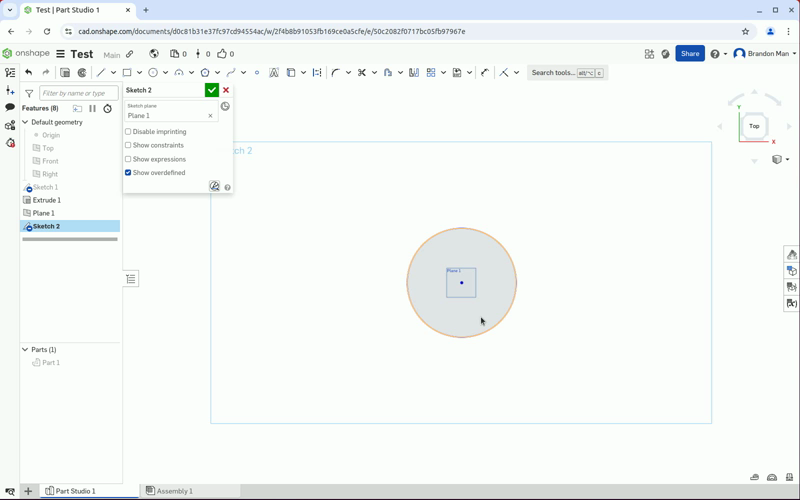
click(481, 316)
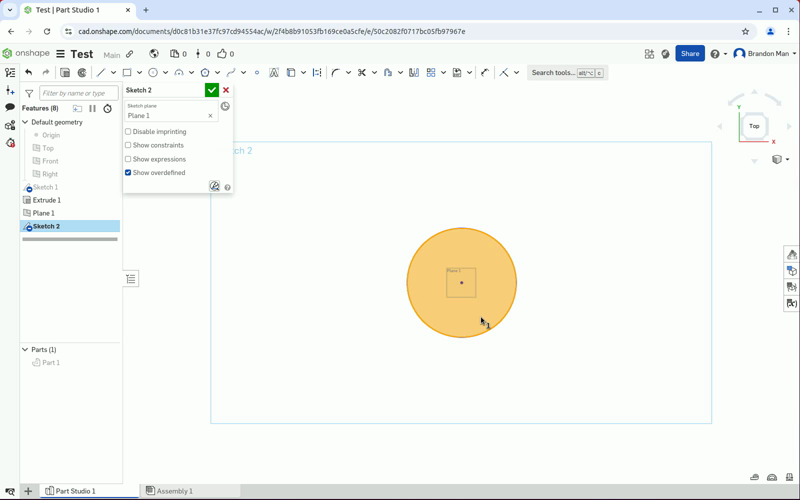
mouse_move(73, 352)
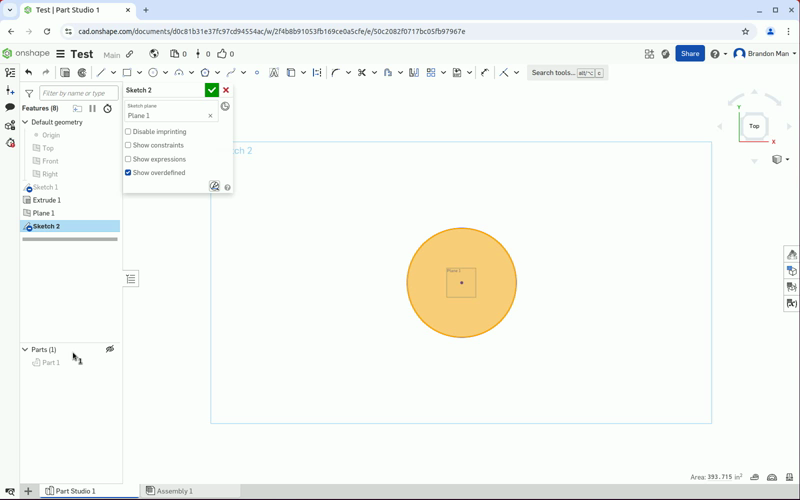
key(shift+y)
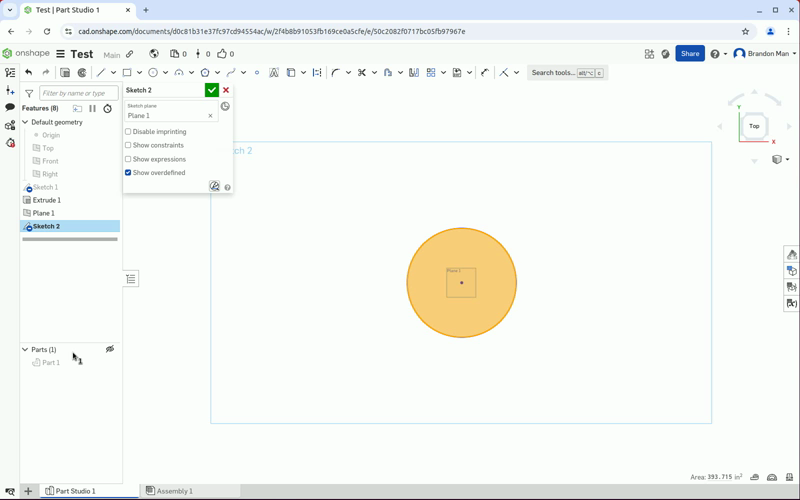
key(shift+e)
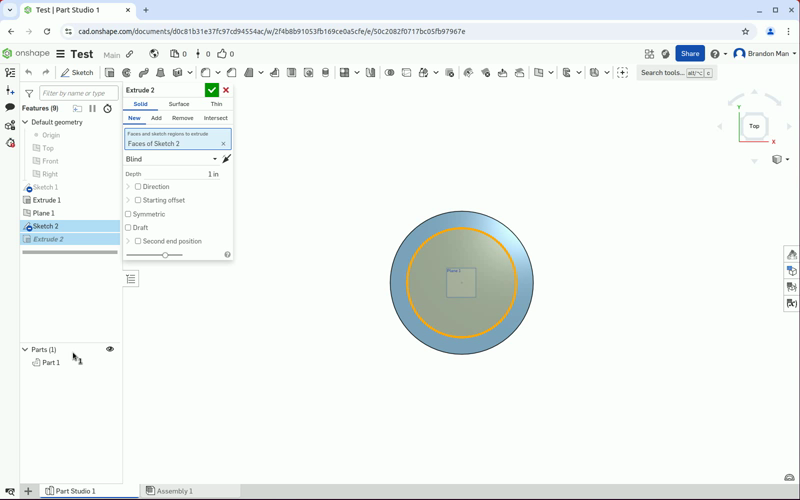
mouse_move(143, 106)
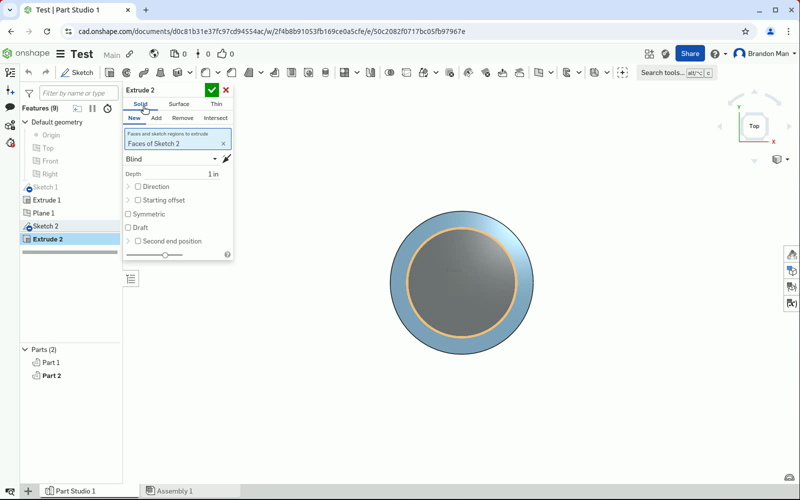
click(143, 106)
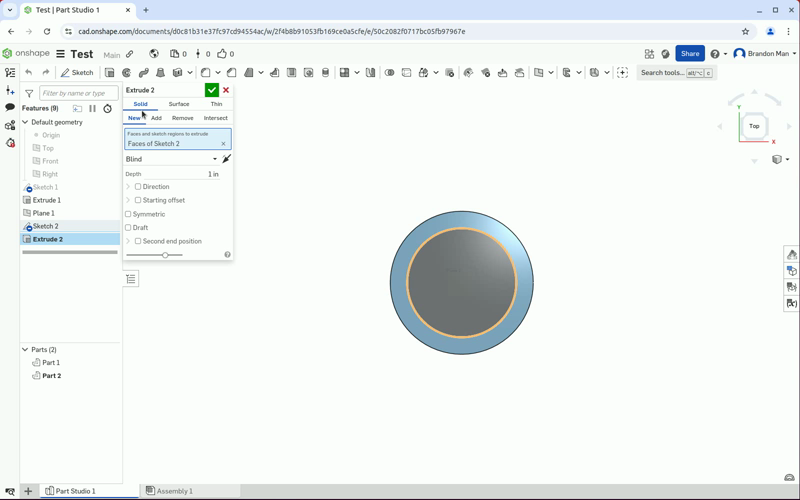
mouse_move(137, 120)
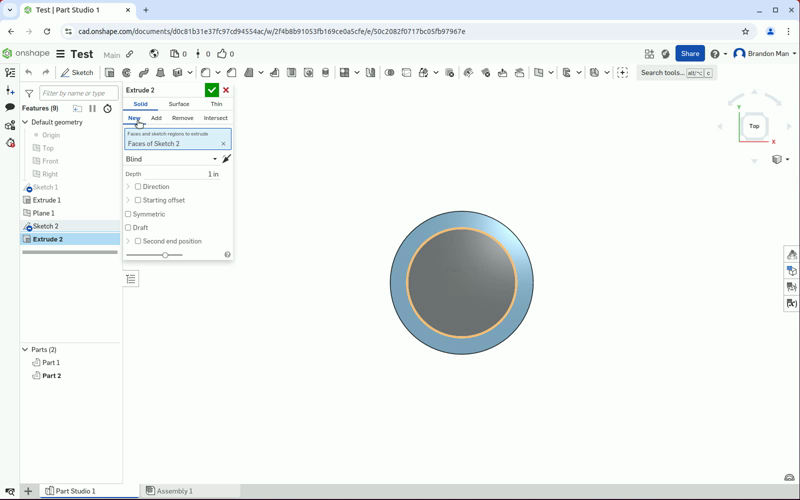
click(137, 120)
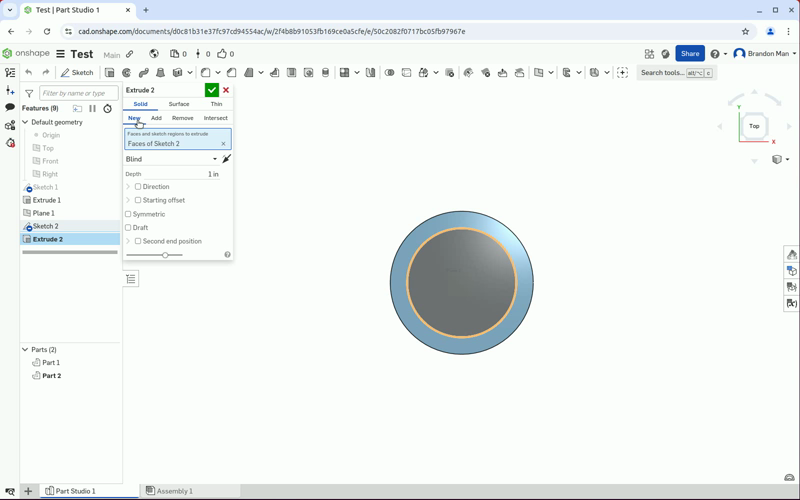
key(tab, 4)
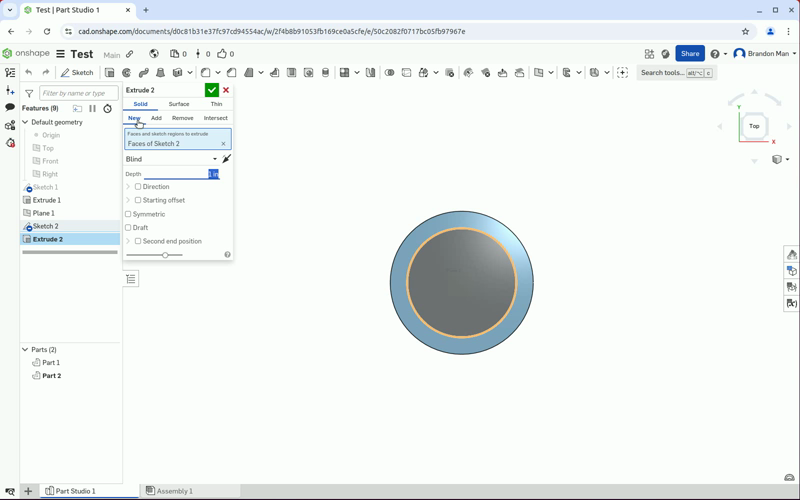
text(10.832)
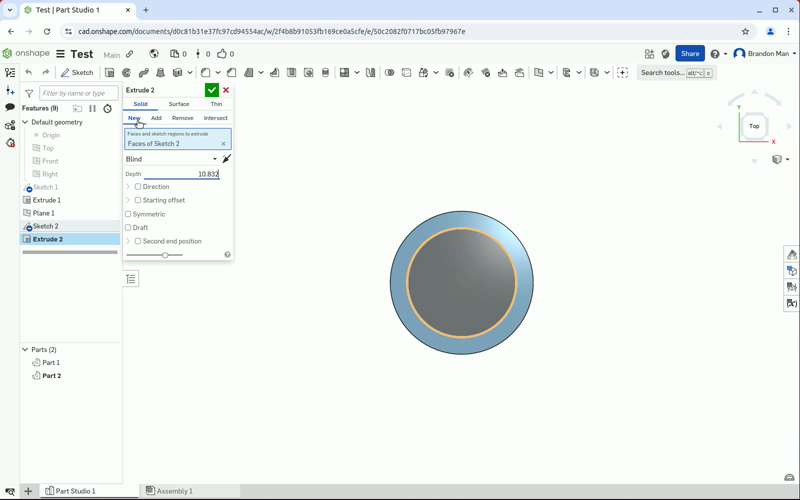
key(enter)
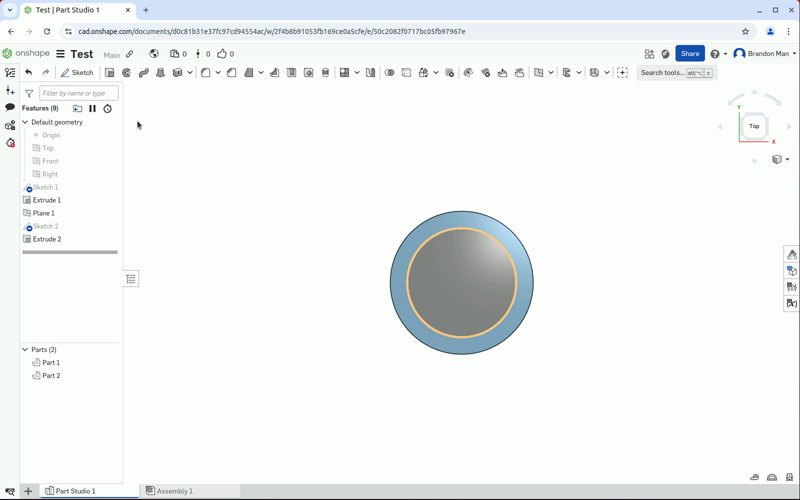
key(shift+h)
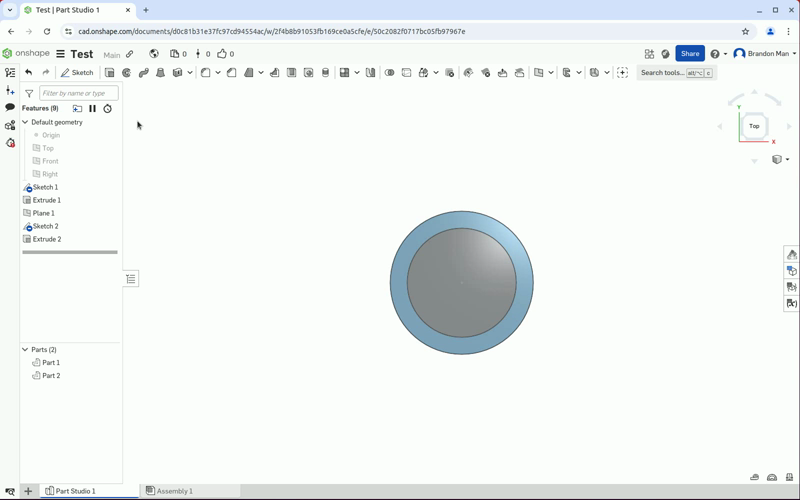
key(shift+h)
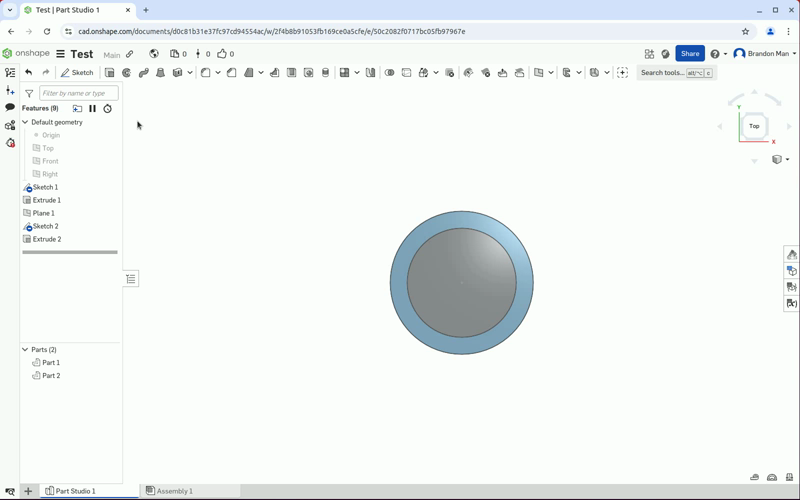
key(shift+7)
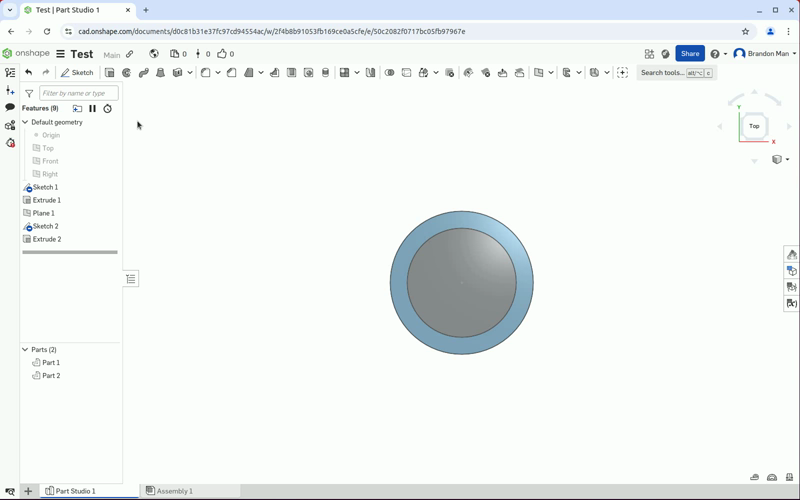
key(up, 3)
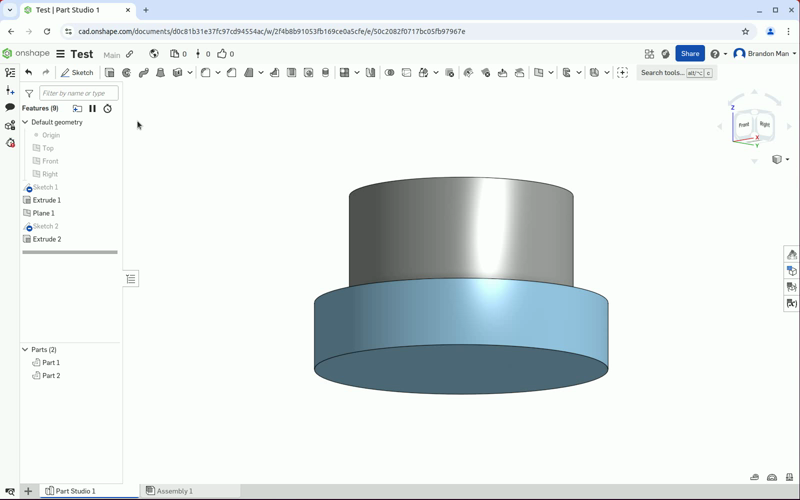
key(left, 3)
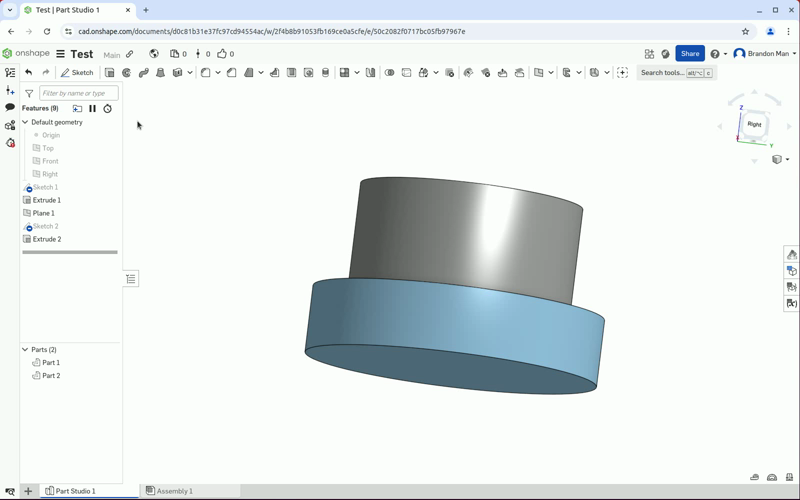
key(right, 3)
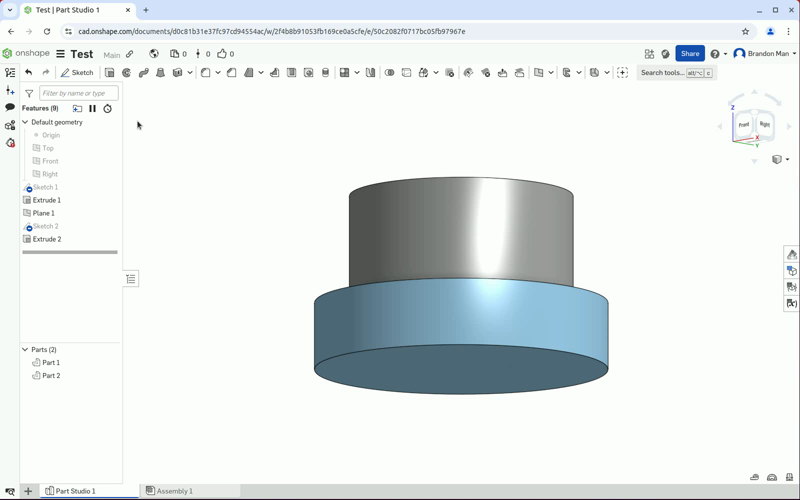
key(down, 3)
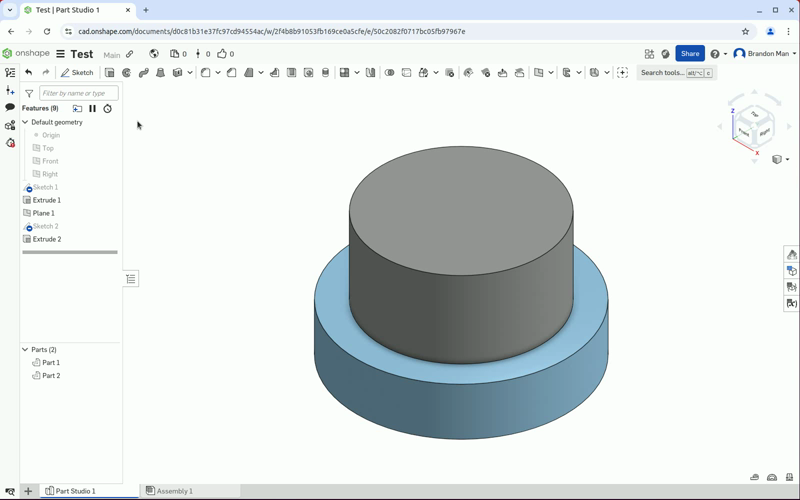
mouse_move(73, 189)
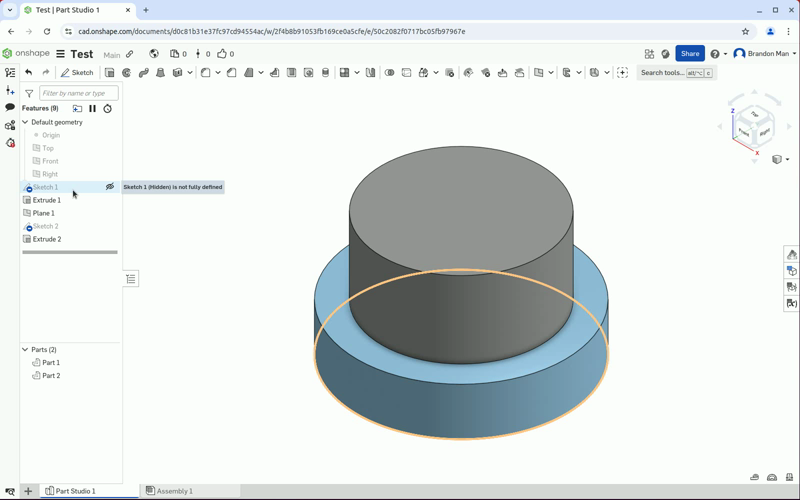
click(73, 189)